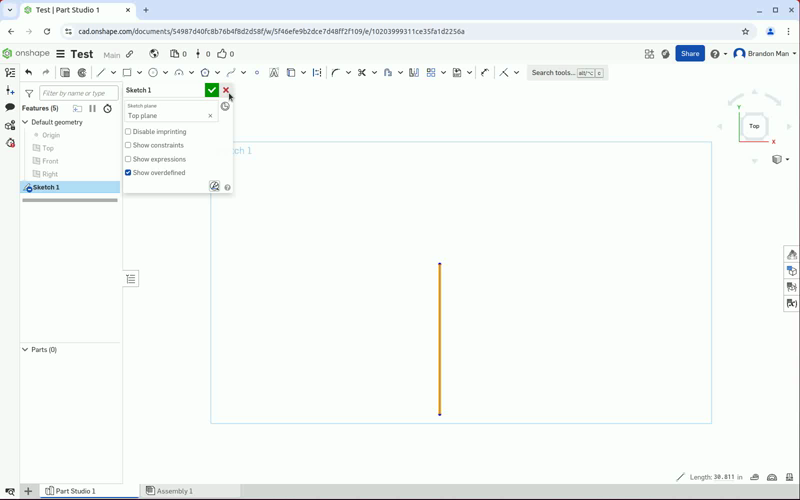
key(shift+h)
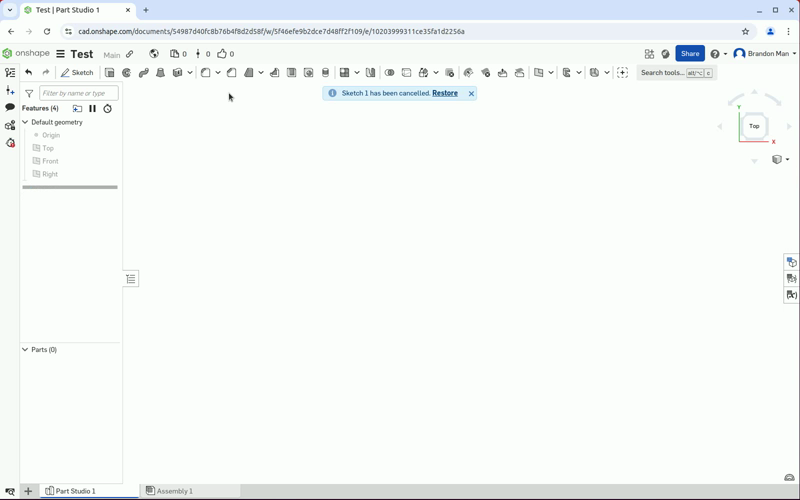
mouse_move(73, 352)
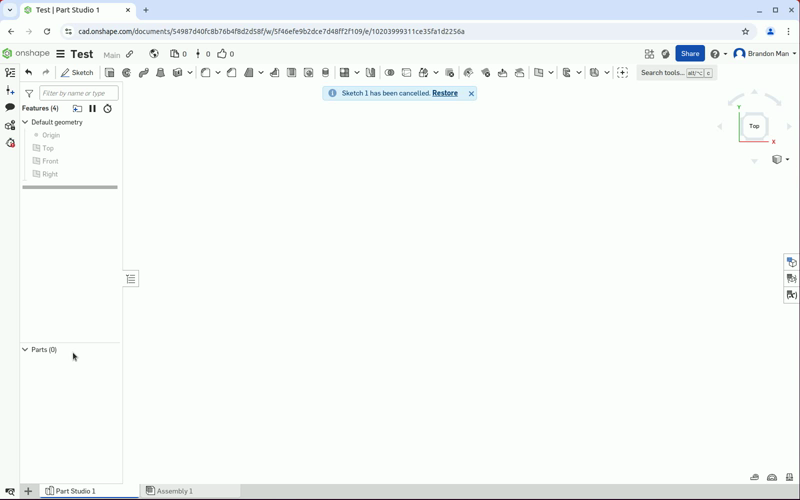
key(y)
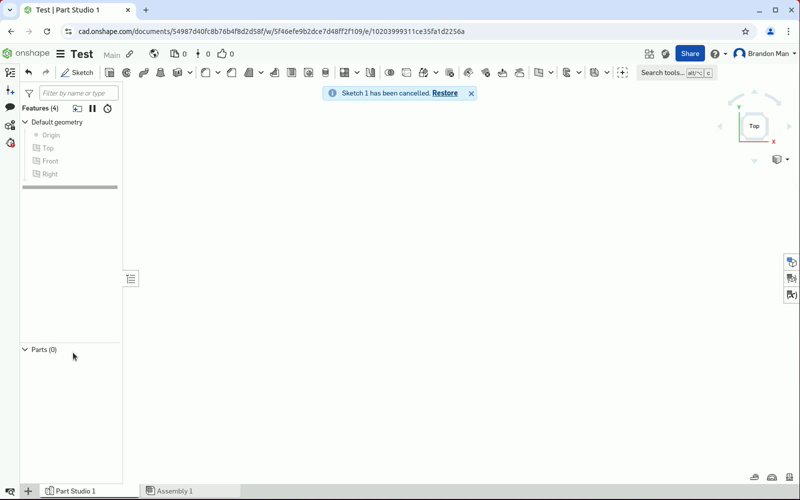
key(shift+p)
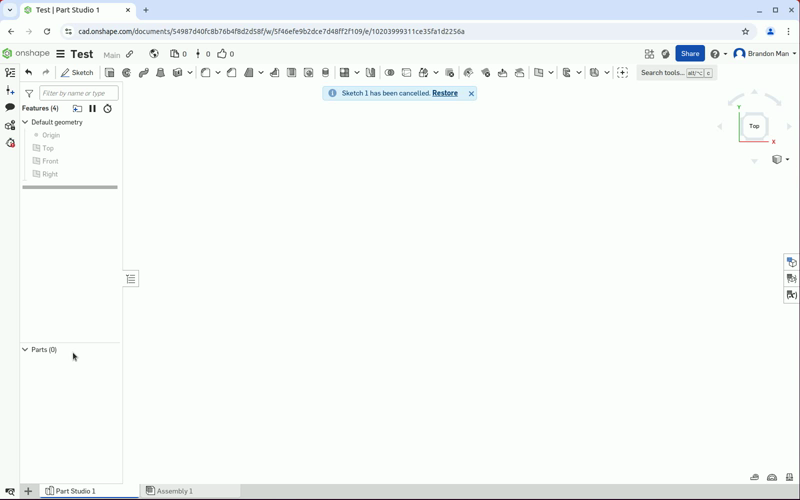
key(space)
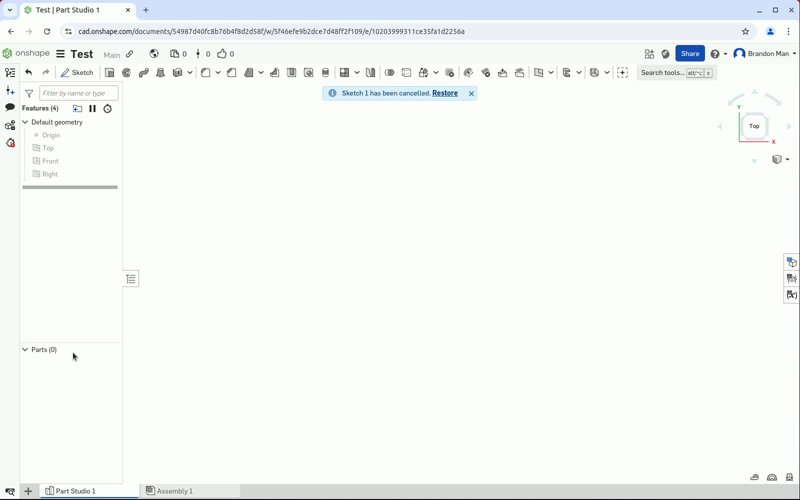
key_down(shift)
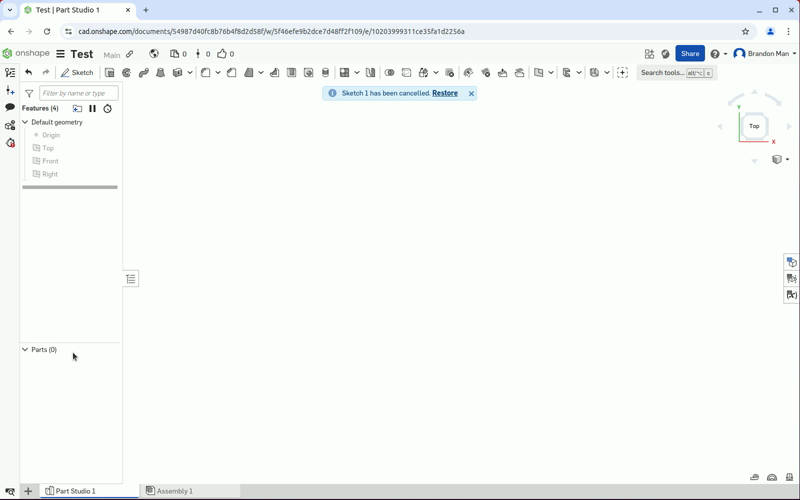
key(up)
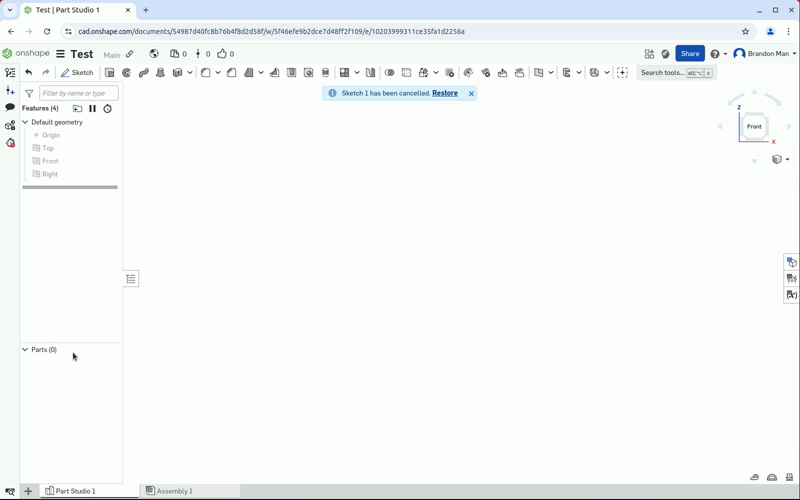
key_up(shift)
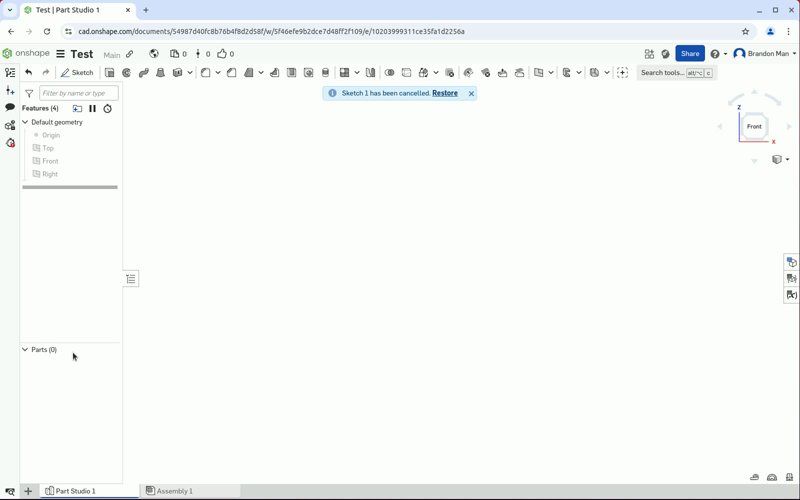
mouse_move(73, 352)
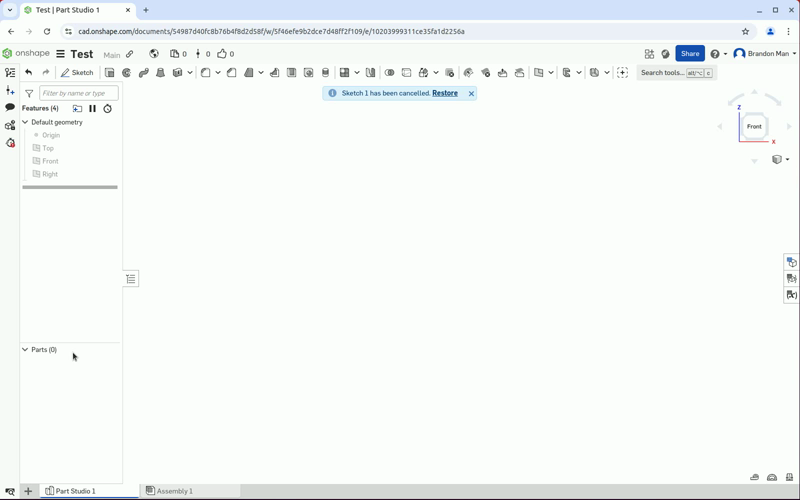
key(shift+y)
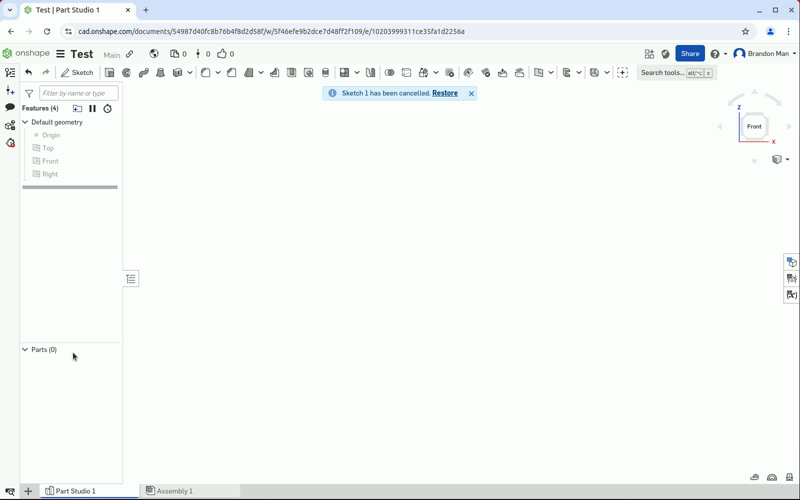
key(shift+s)
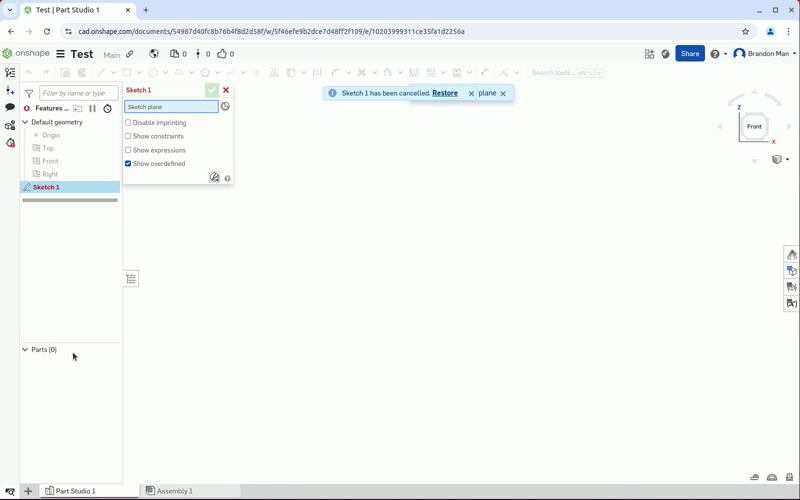
mouse_move(73, 163)
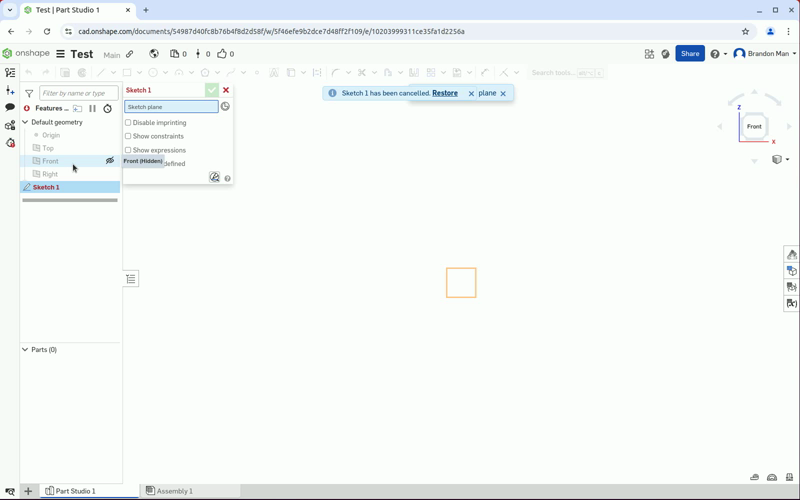
click(73, 163)
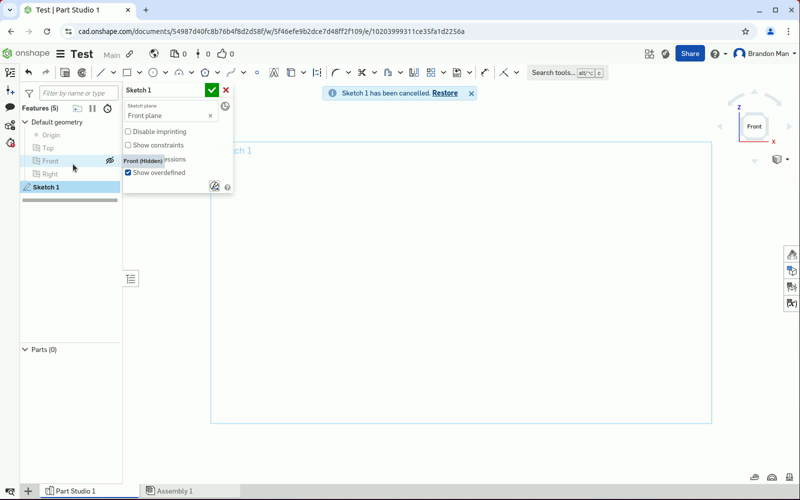
mouse_move(73, 352)
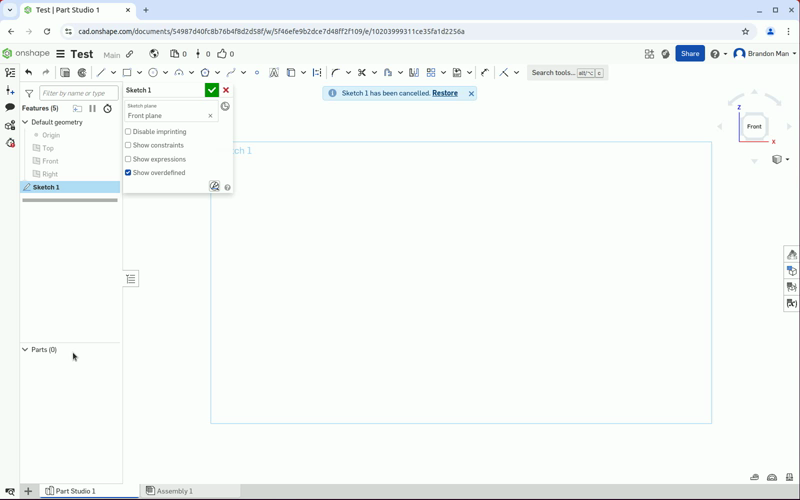
key(y)
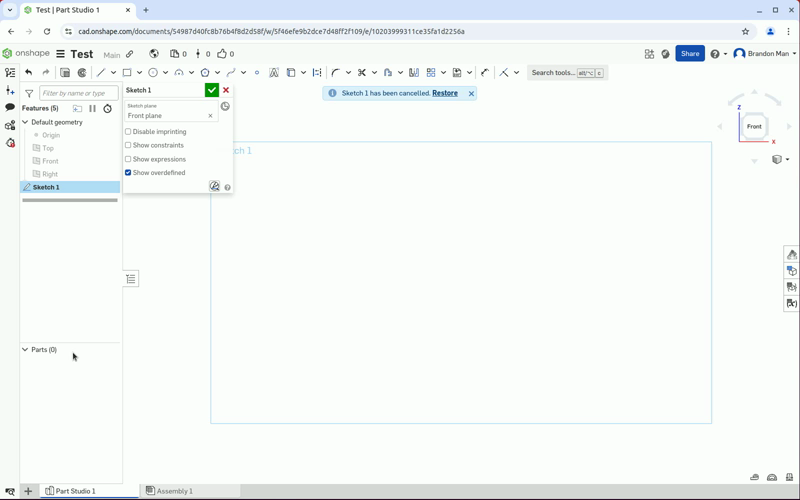
key(c)
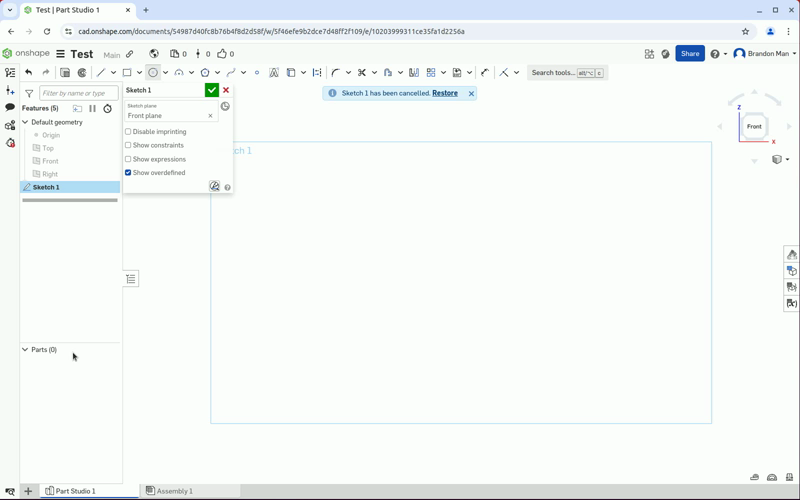
key_down(shift)
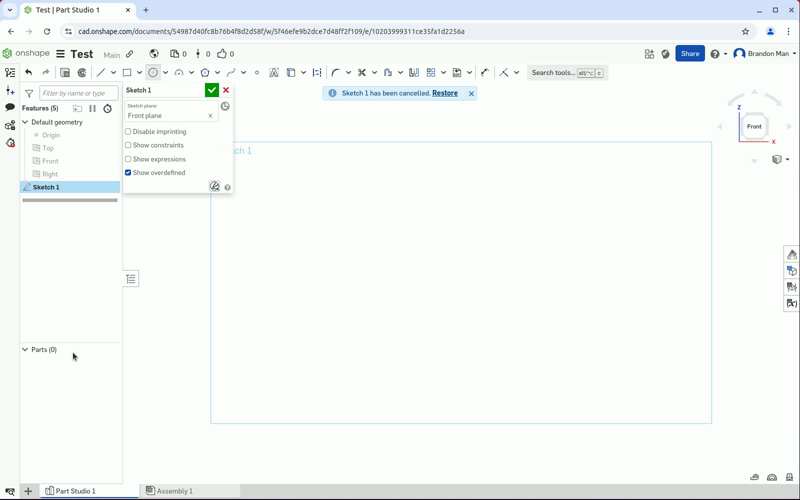
mouse_move(461, 282)
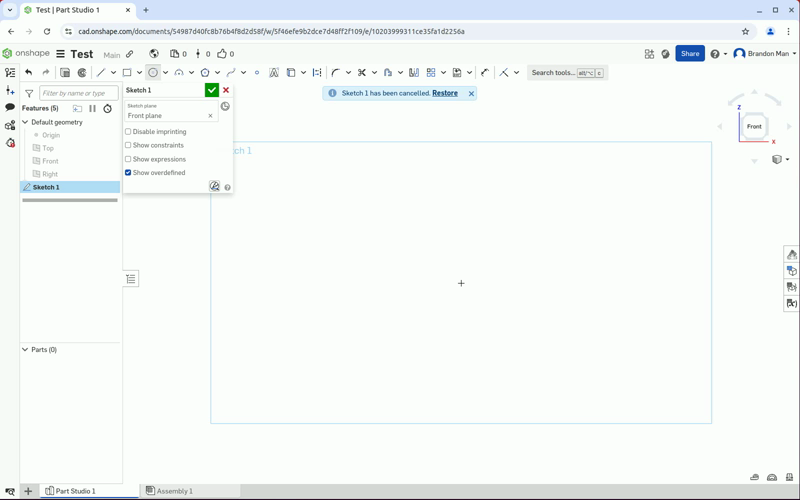
click(461, 282)
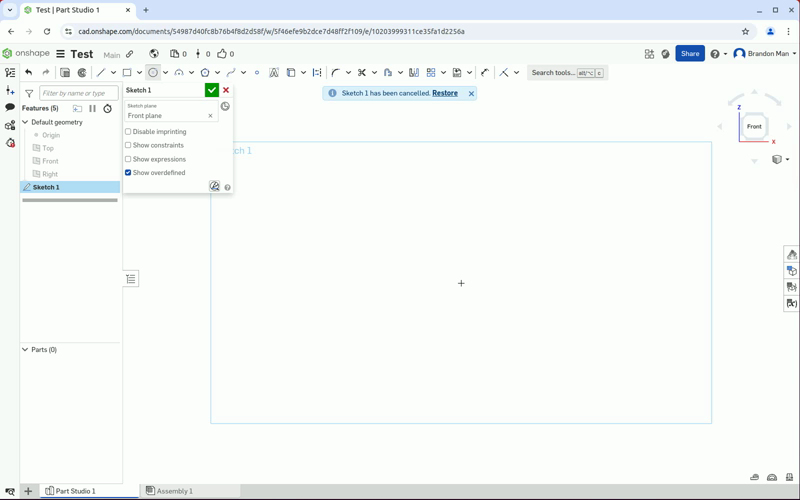
key_up(shift)
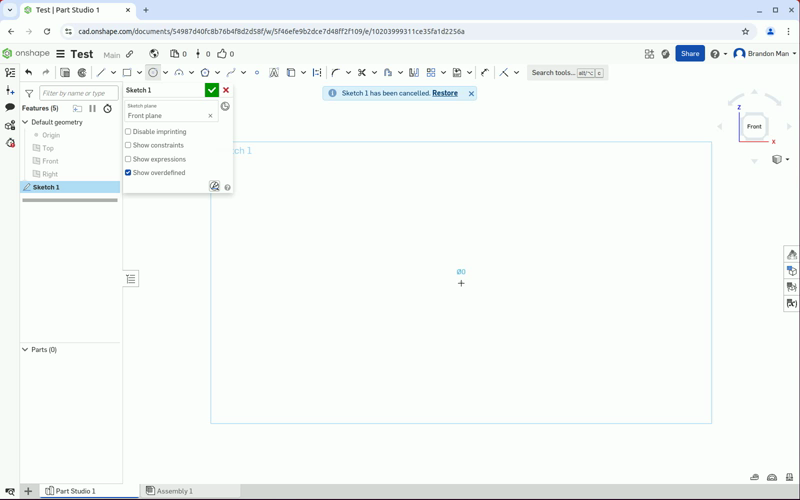
mouse_move(517, 282)
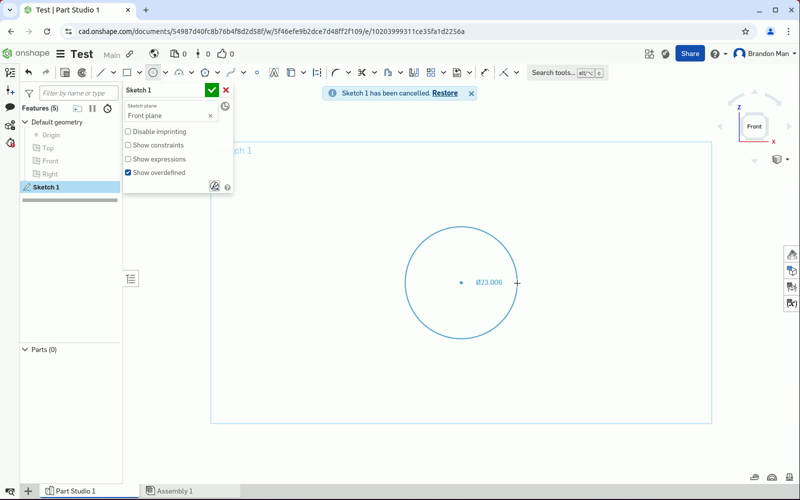
click(517, 282)
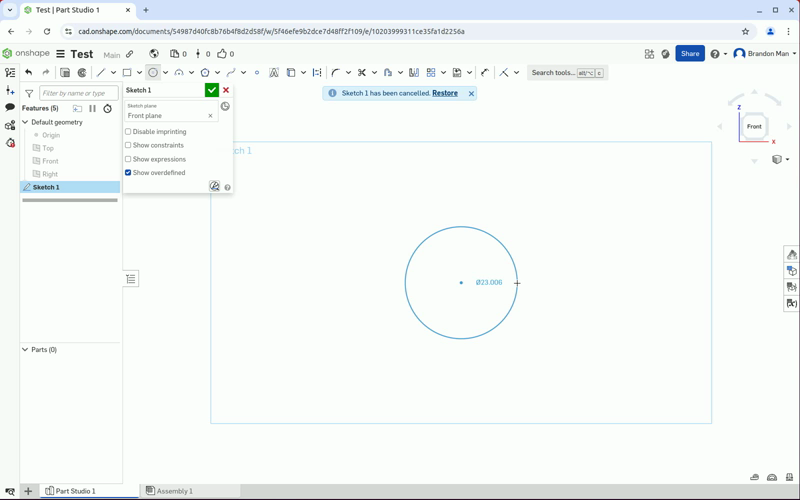
key(esc)
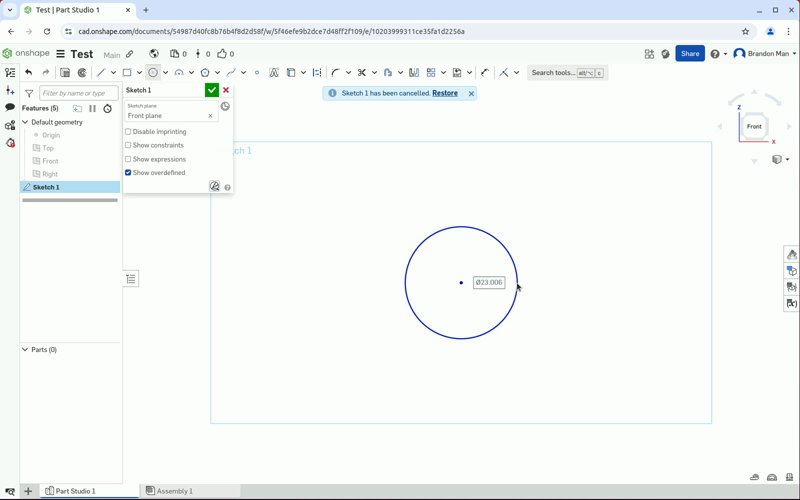
mouse_move(437, 319)
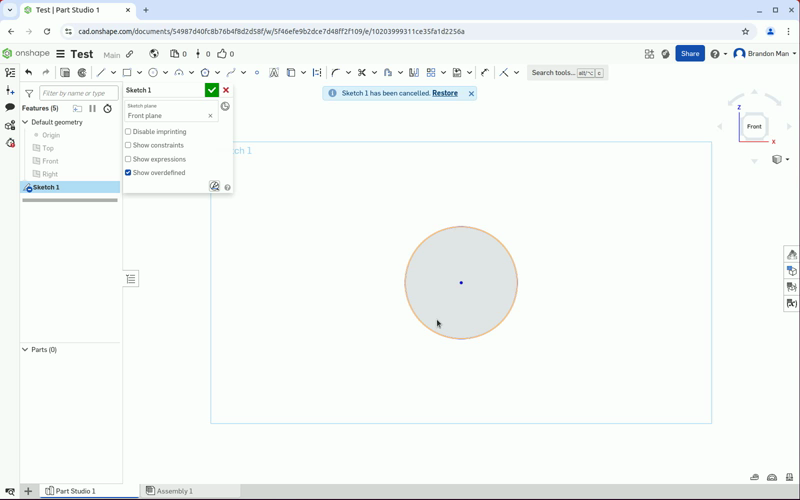
click(437, 319)
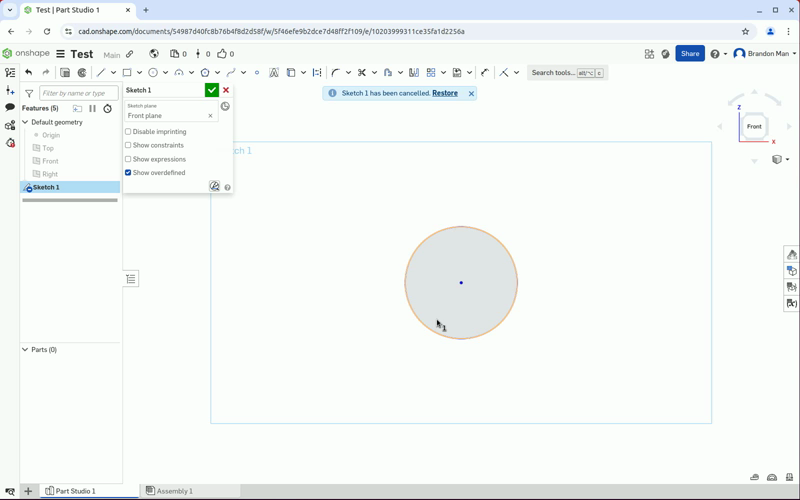
mouse_move(73, 352)
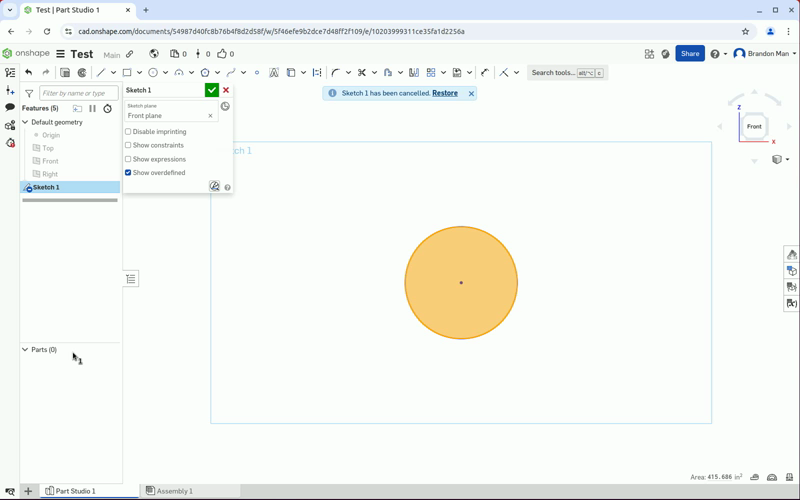
key(shift+y)
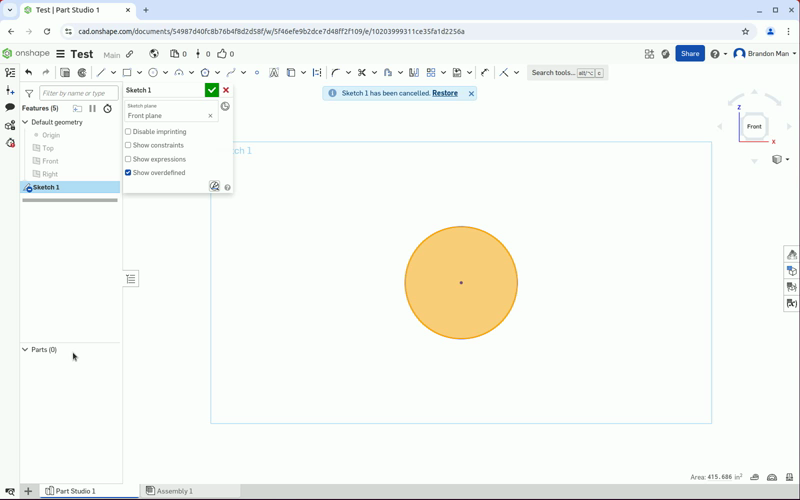
key(shift+e)
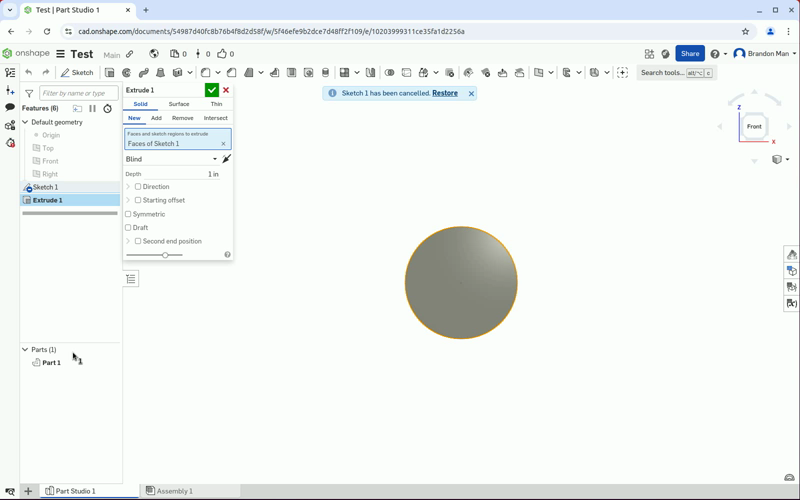
mouse_move(143, 106)
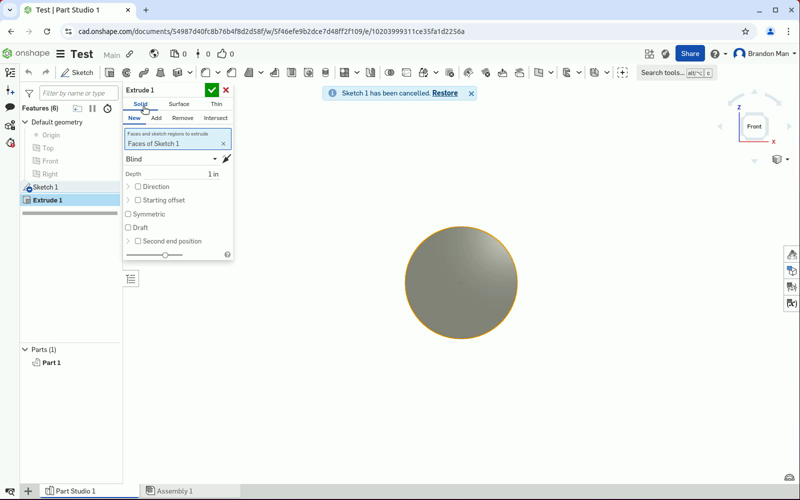
click(143, 106)
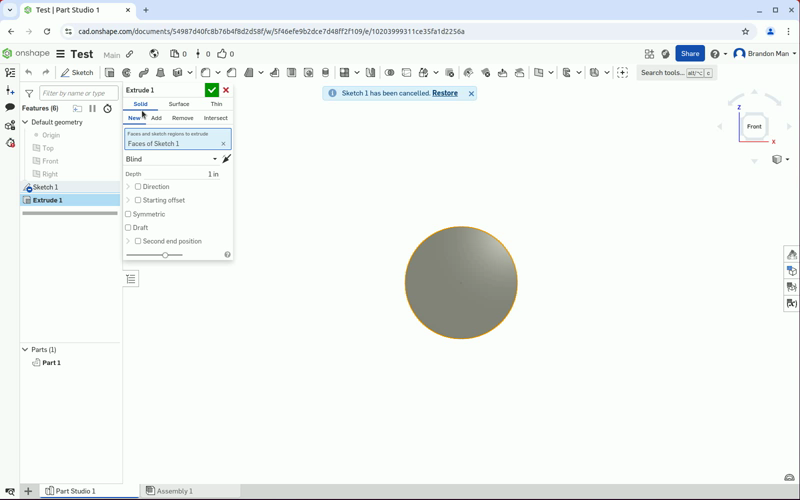
mouse_move(137, 120)
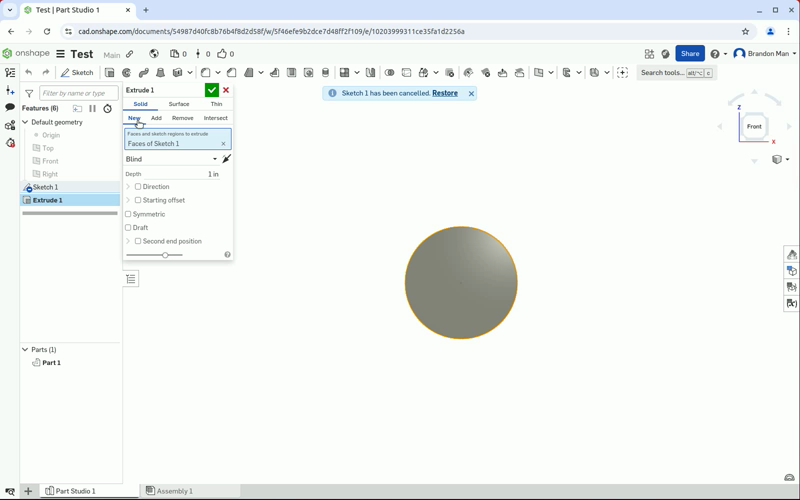
click(137, 120)
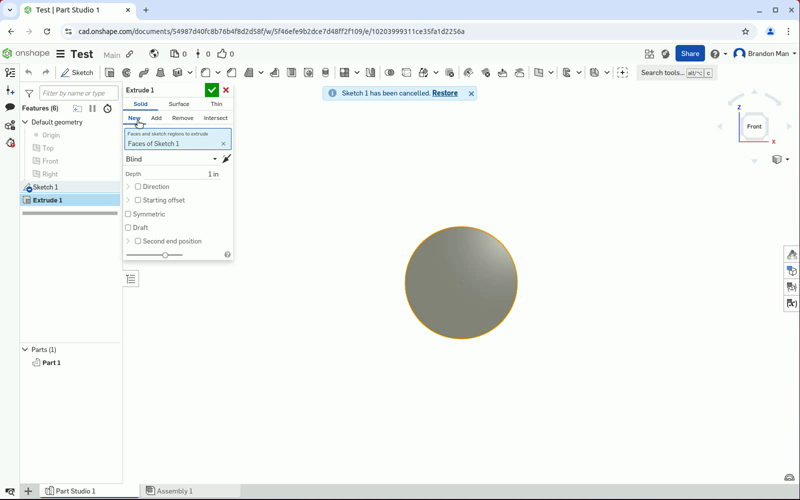
key(tab, 4)
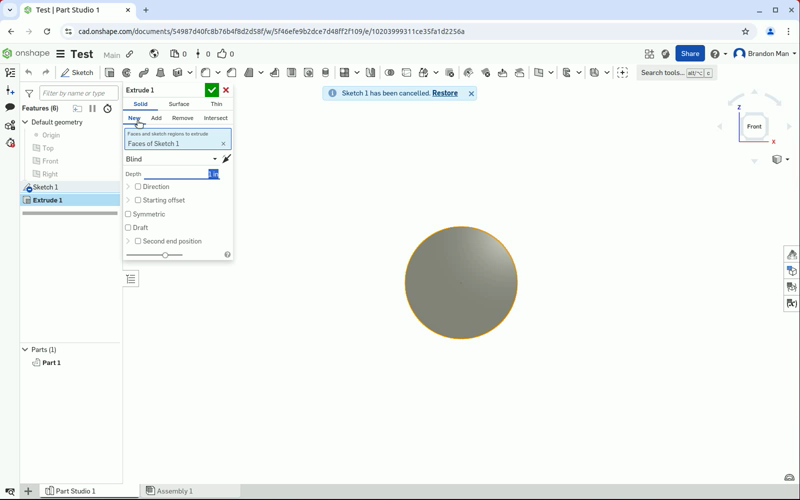
text(23.108)
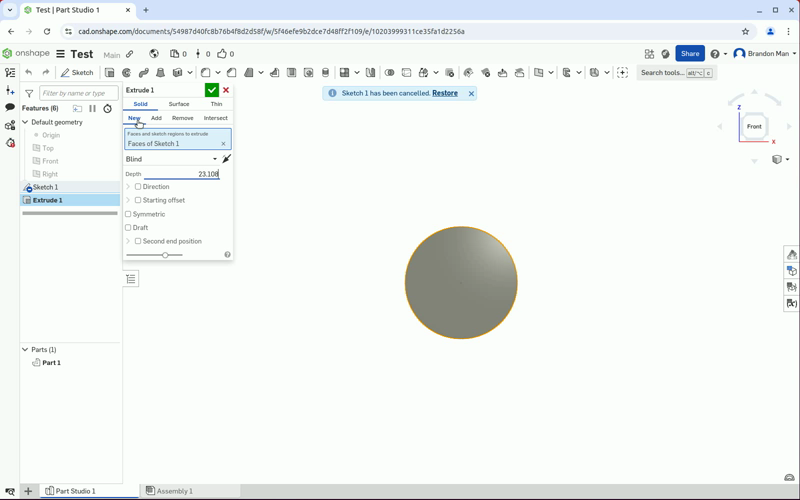
key(tab, 3)
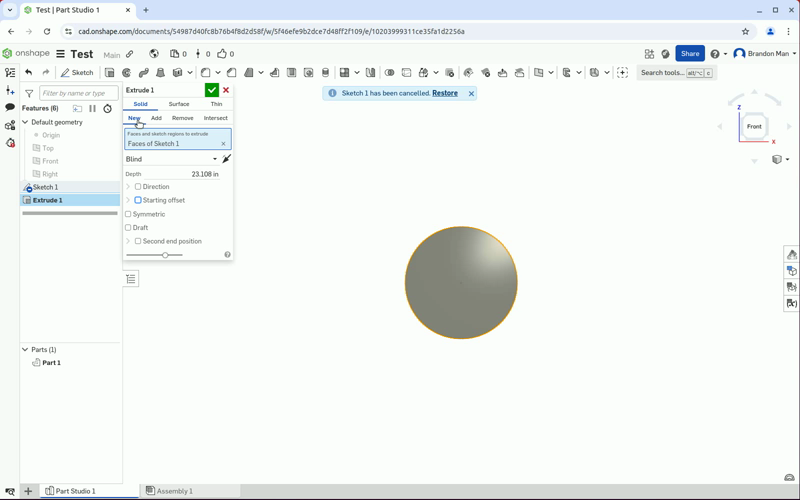
key(tab, 2)
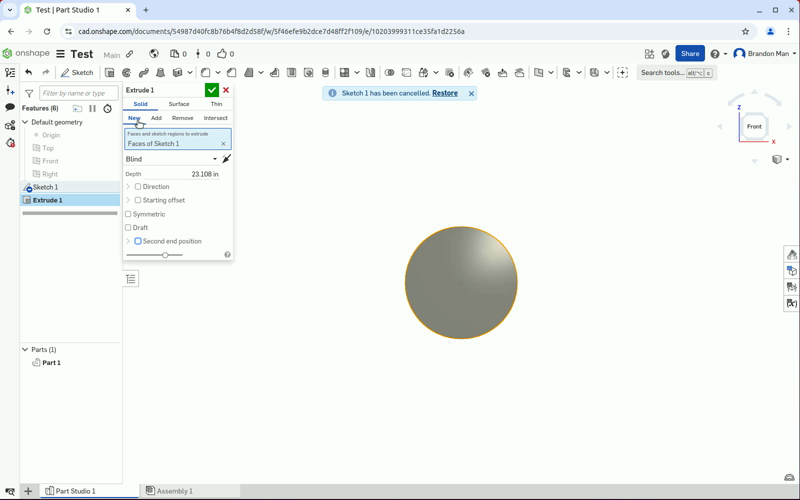
key(space)
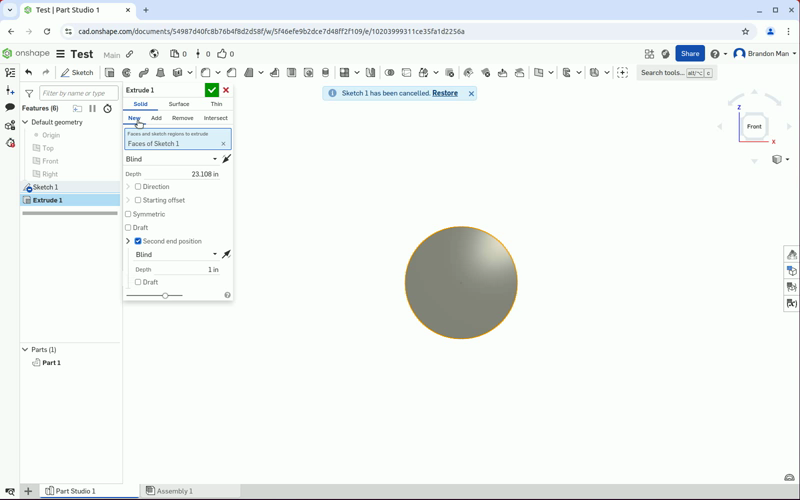
key(tab, 3)
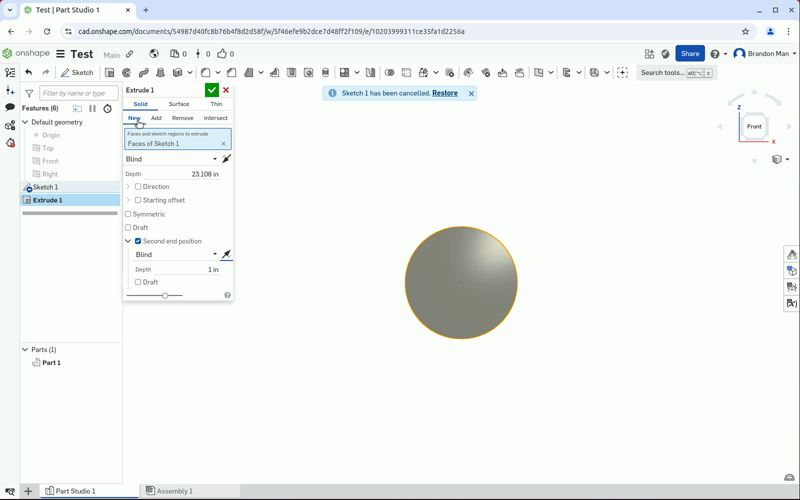
text(15.405)
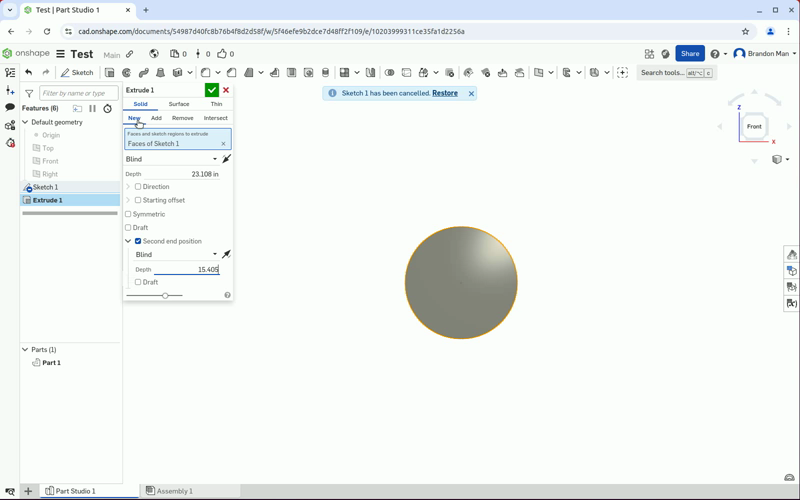
key(enter)
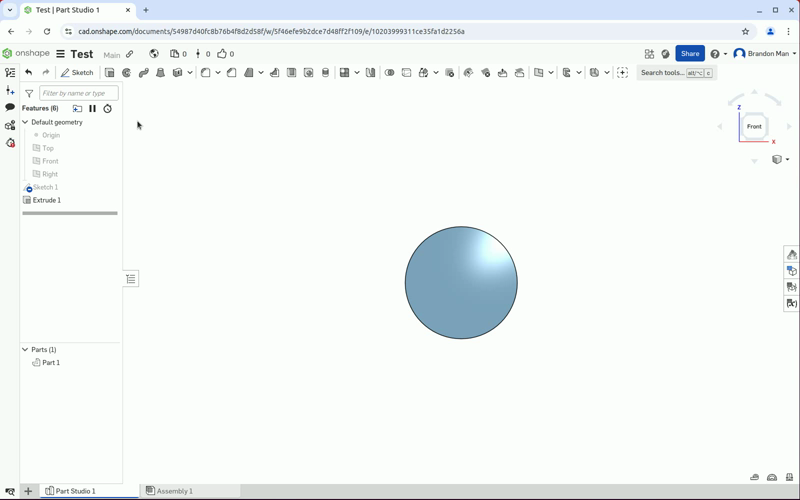
key(shift+h)
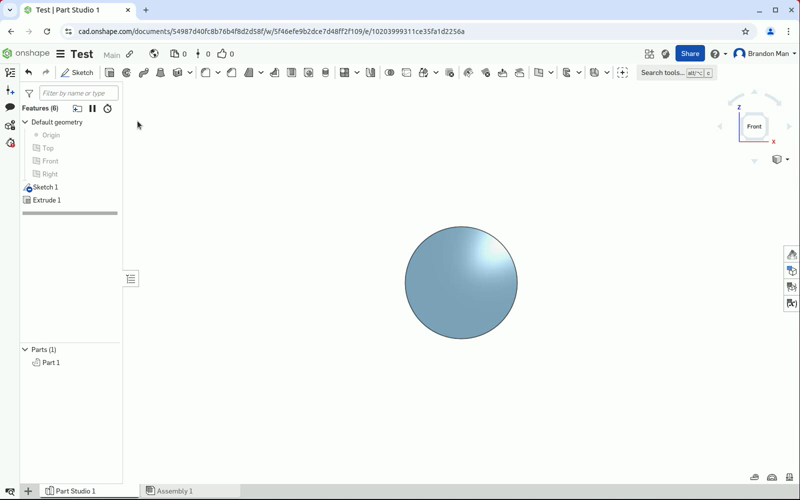
key(shift+h)
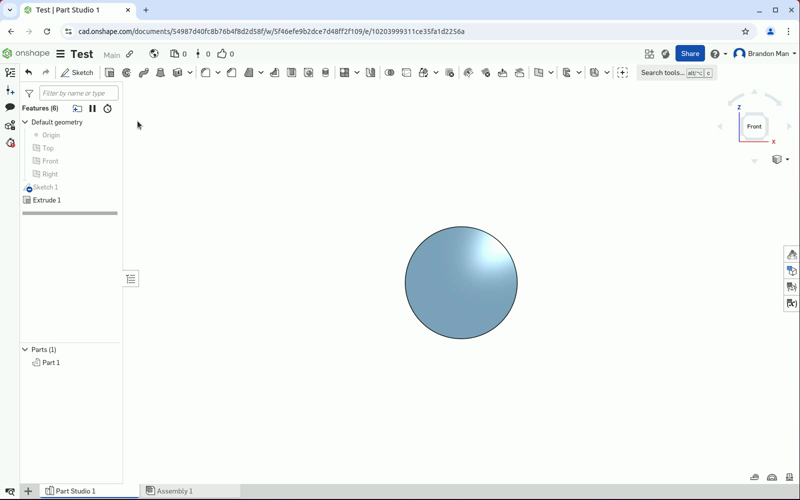
mouse_move(73, 189)
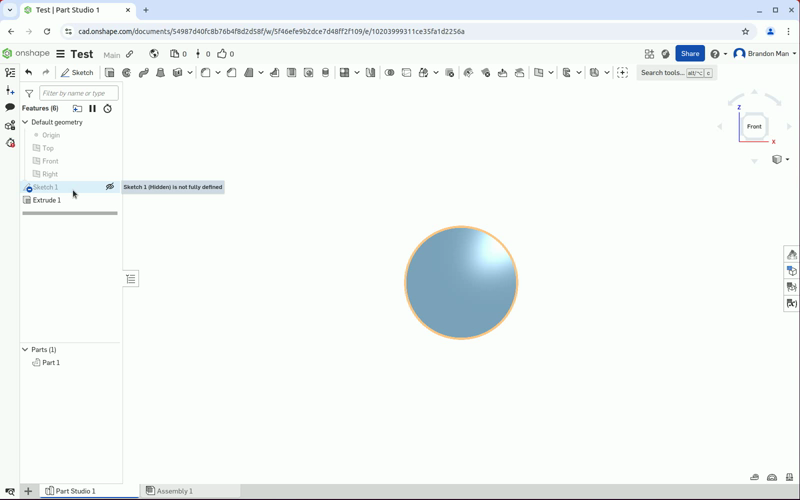
click(73, 189)
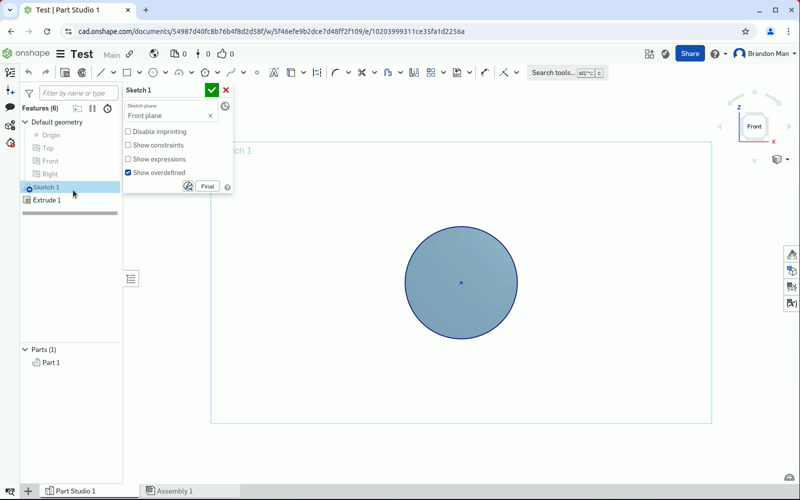
mouse_move(229, 92)
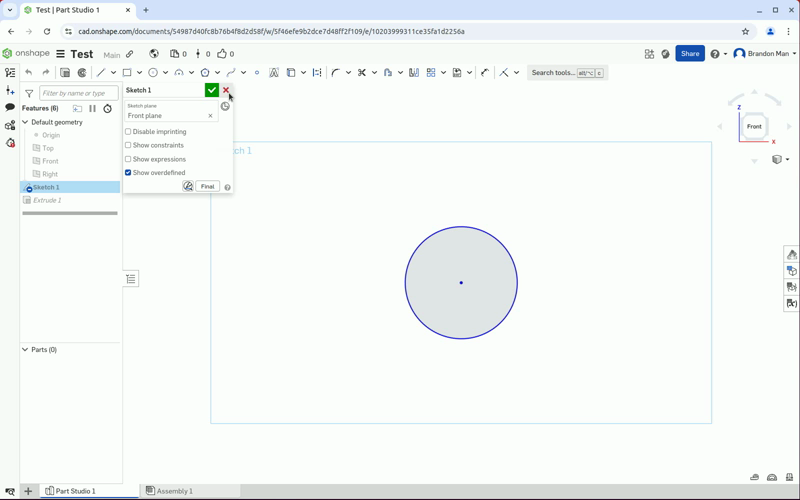
click(229, 92)
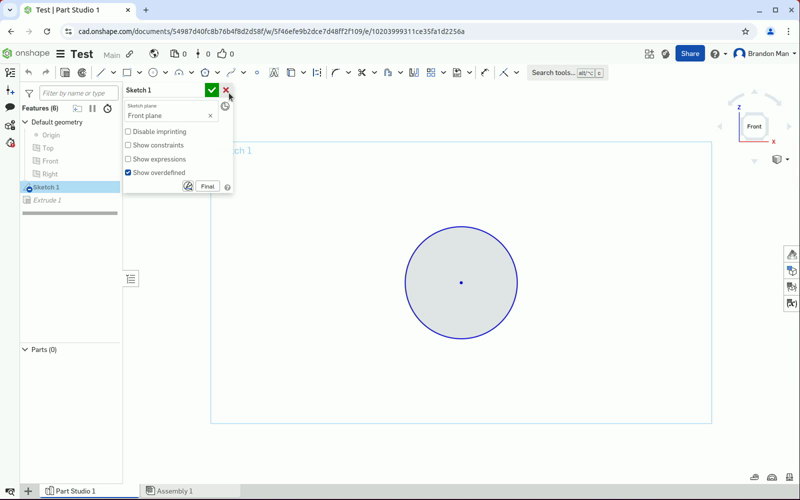
key(shift+s)
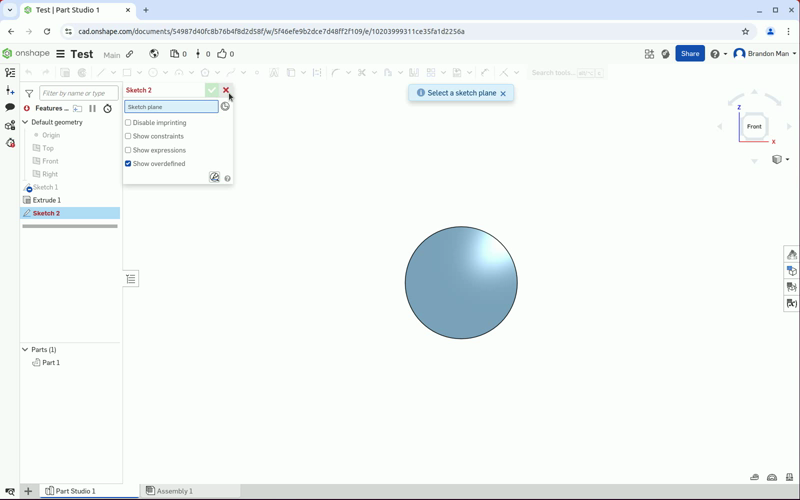
mouse_move(73, 163)
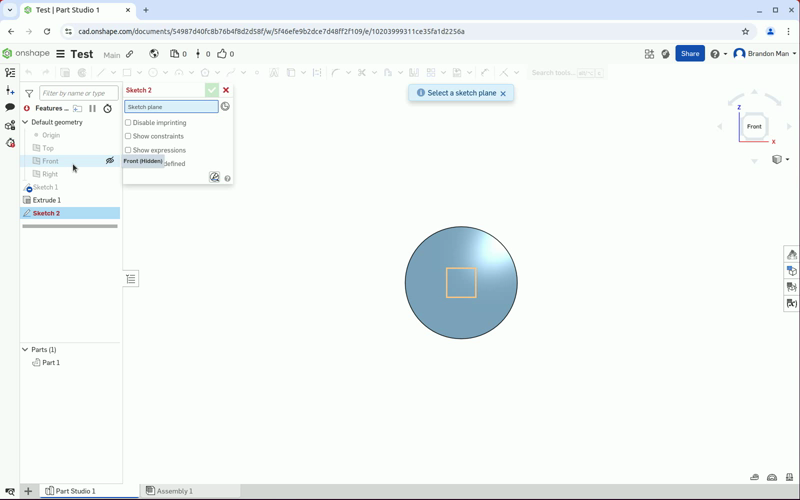
click(73, 163)
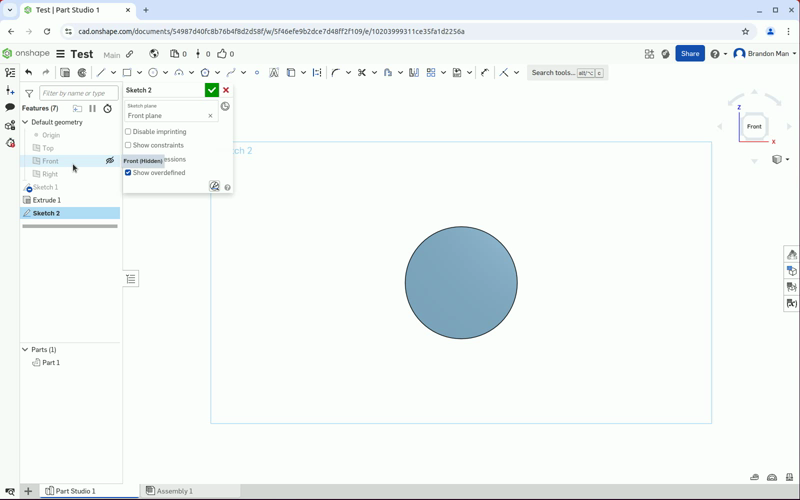
mouse_move(73, 352)
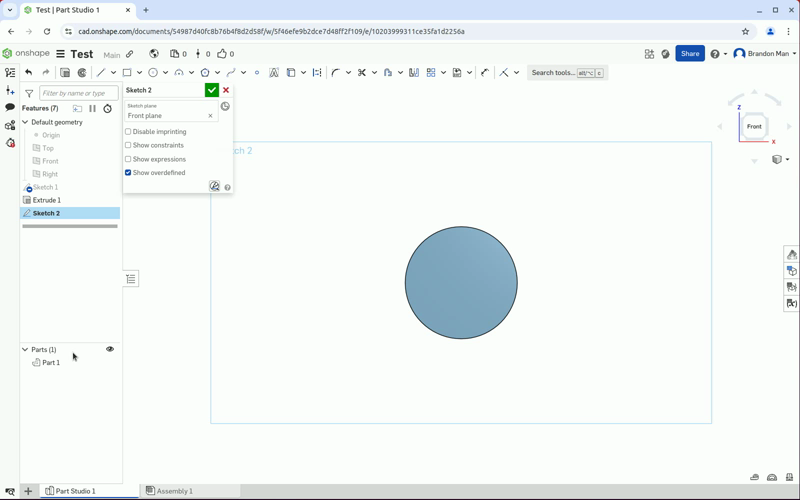
key(y)
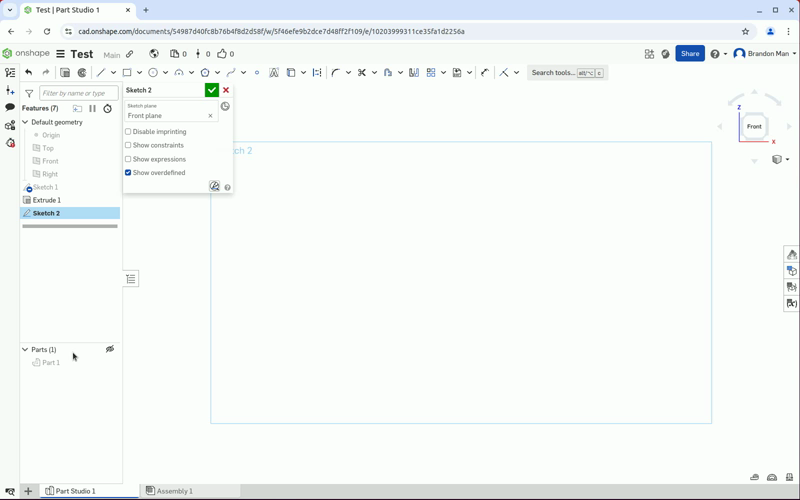
key(c)
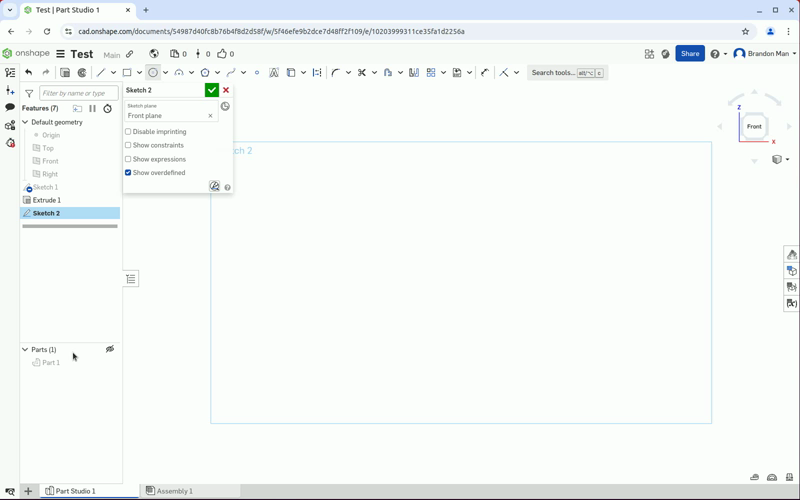
key_down(shift)
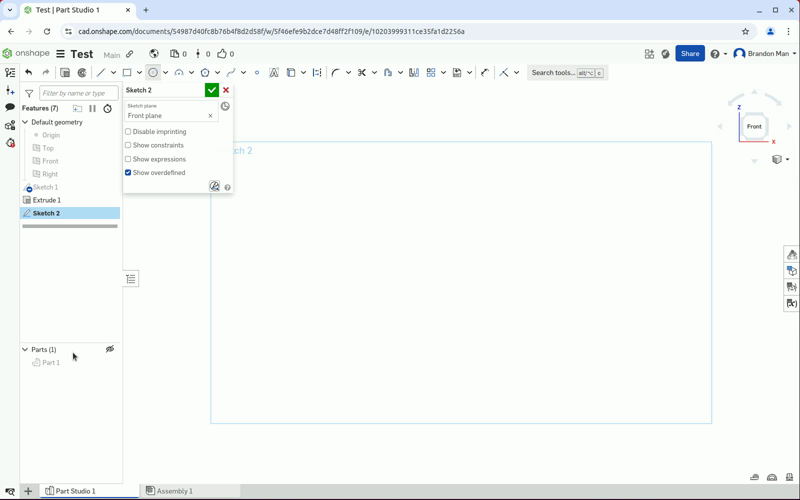
mouse_move(461, 282)
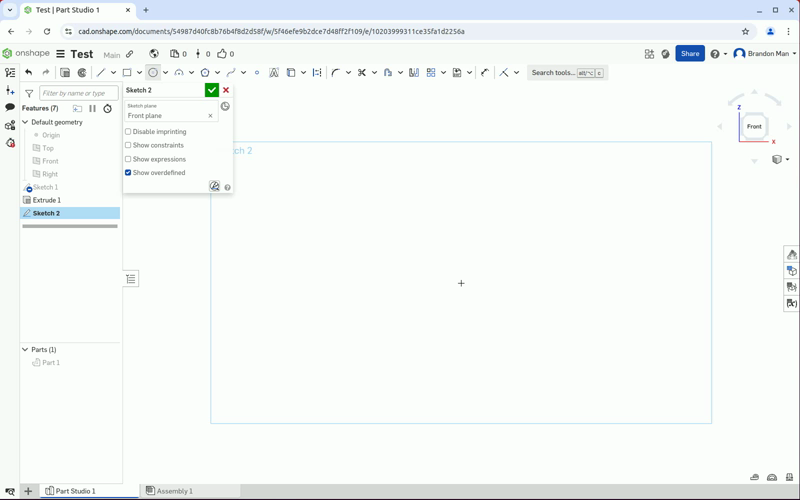
click(461, 282)
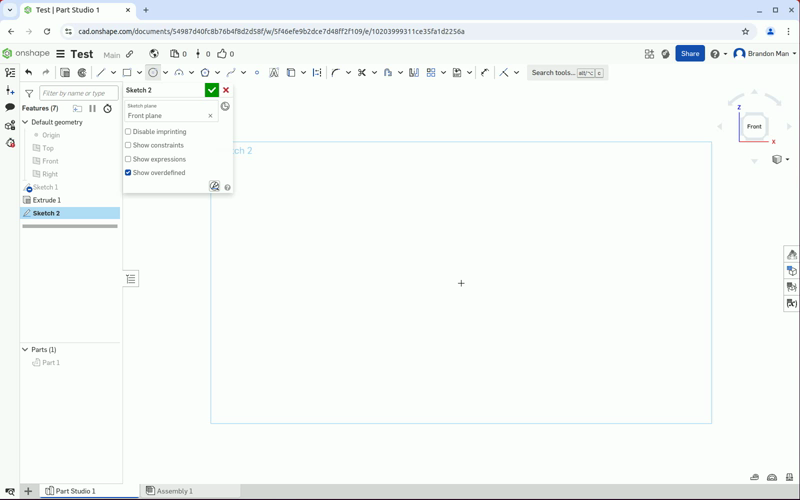
key_up(shift)
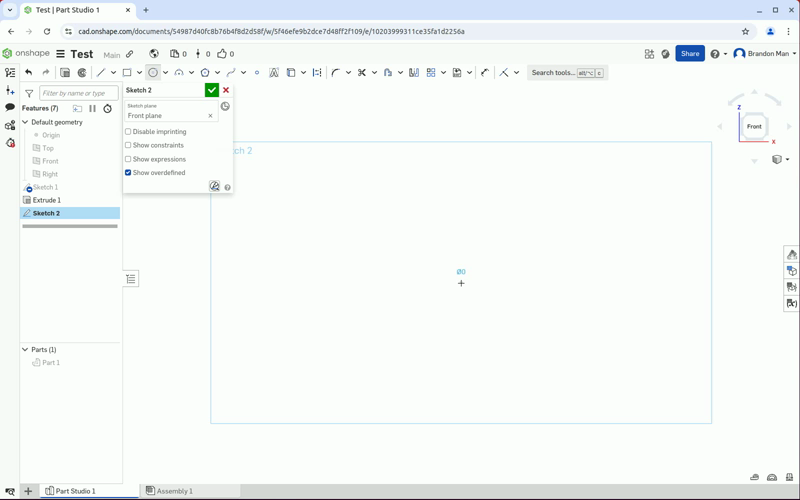
mouse_move(537, 282)
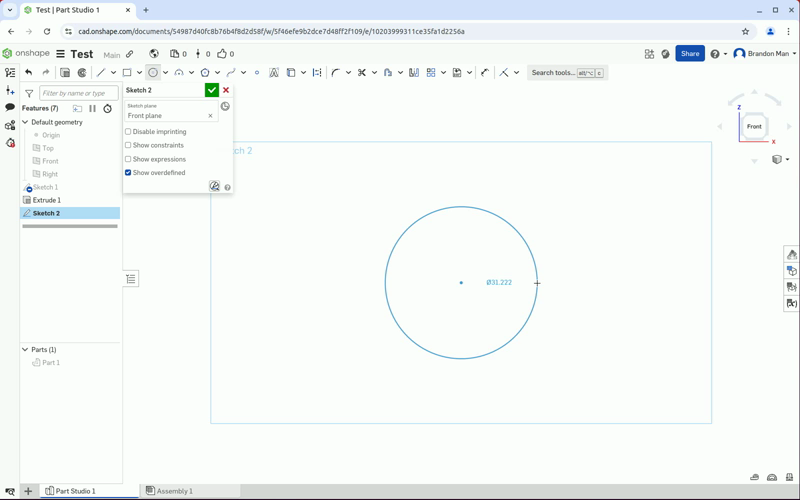
click(537, 282)
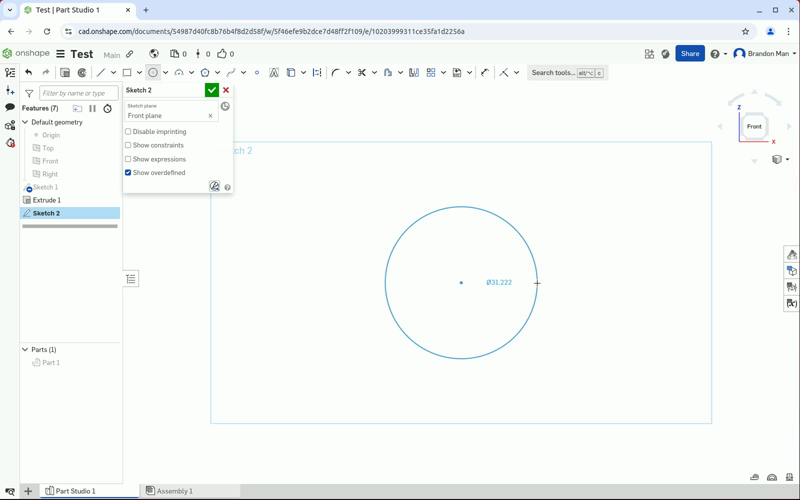
key(esc)
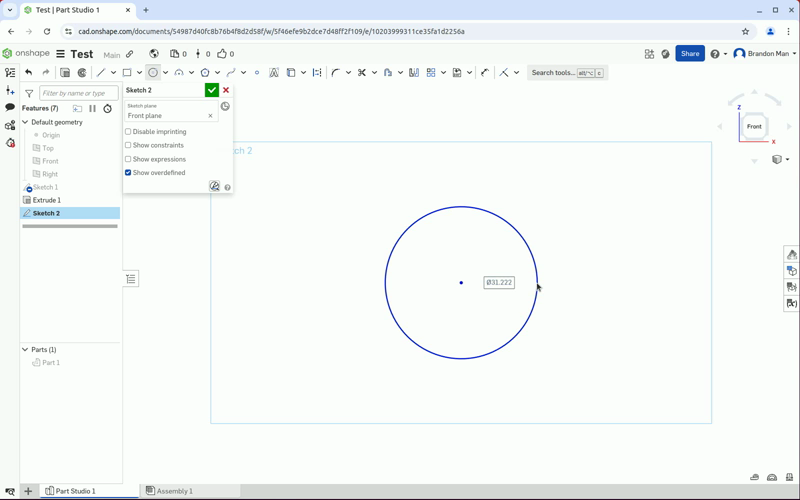
mouse_move(463, 256)
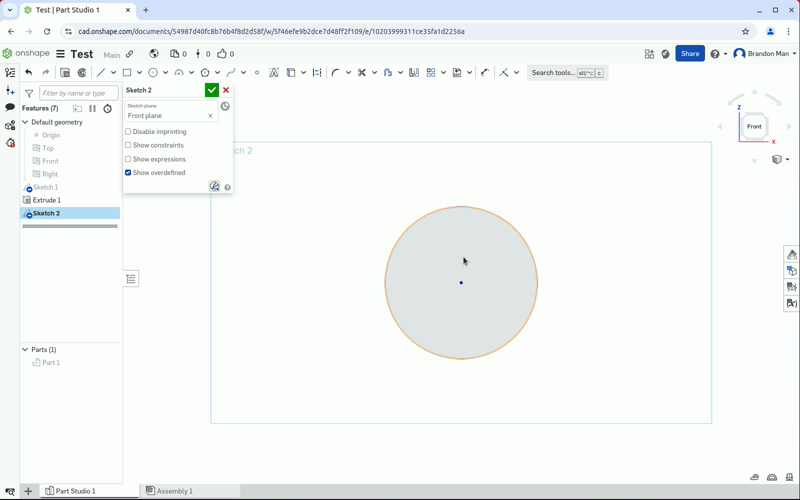
click(463, 256)
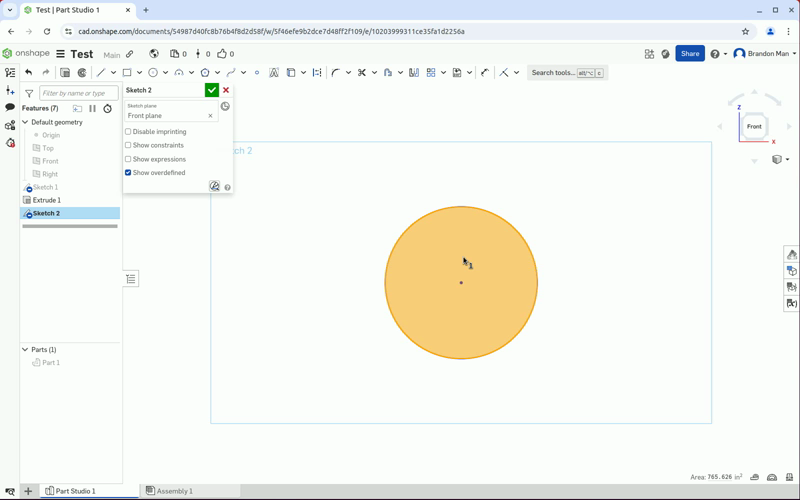
mouse_move(73, 352)
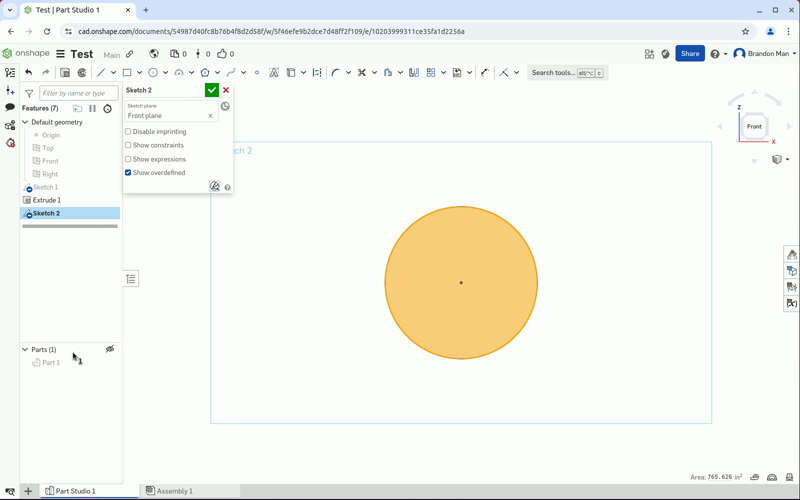
key(shift+y)
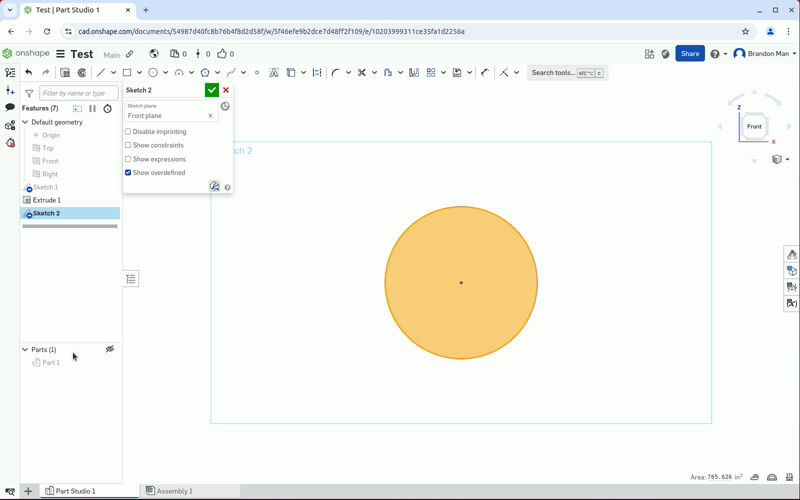
key(shift+e)
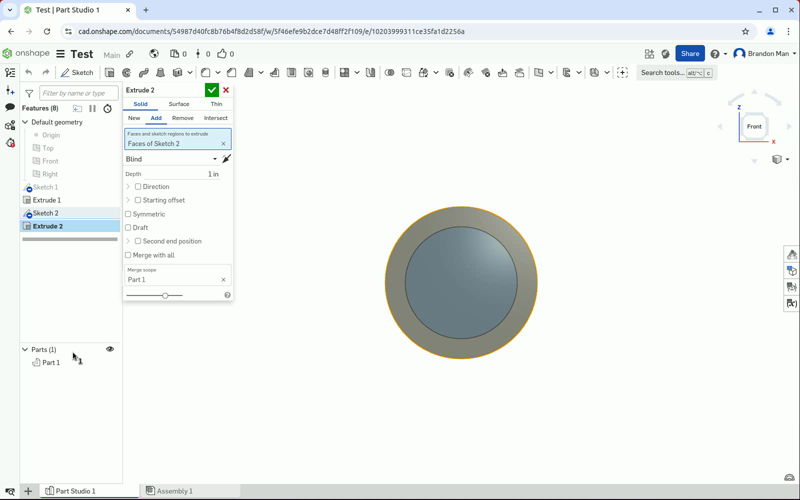
mouse_move(143, 106)
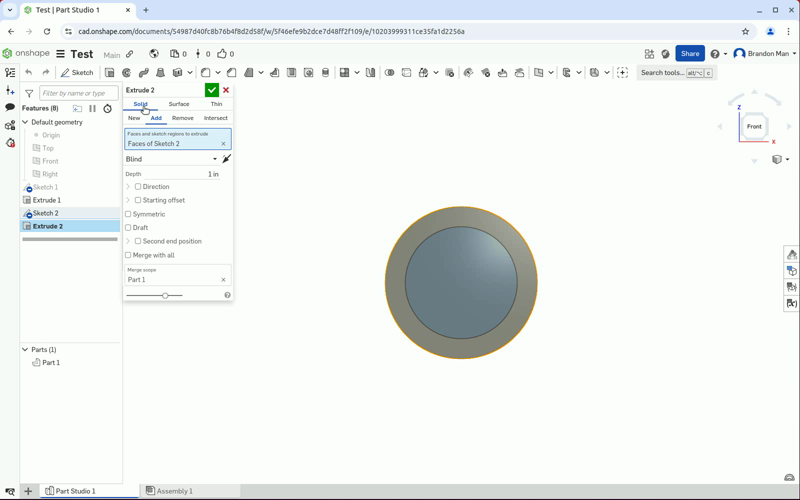
click(143, 106)
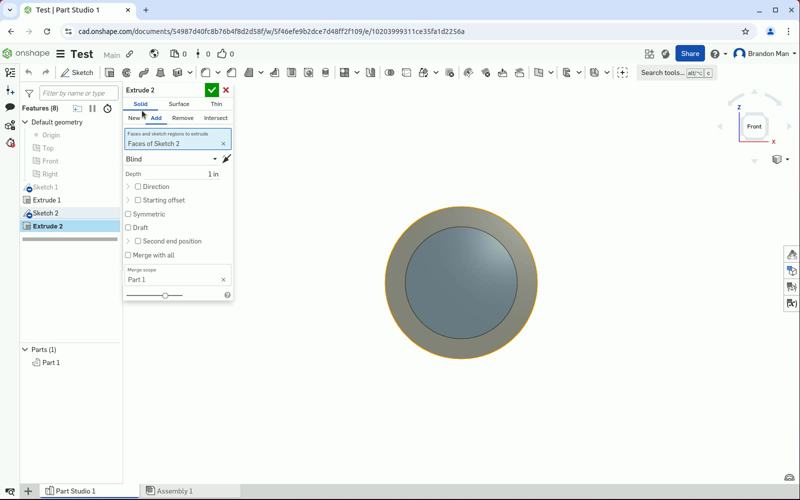
mouse_move(137, 120)
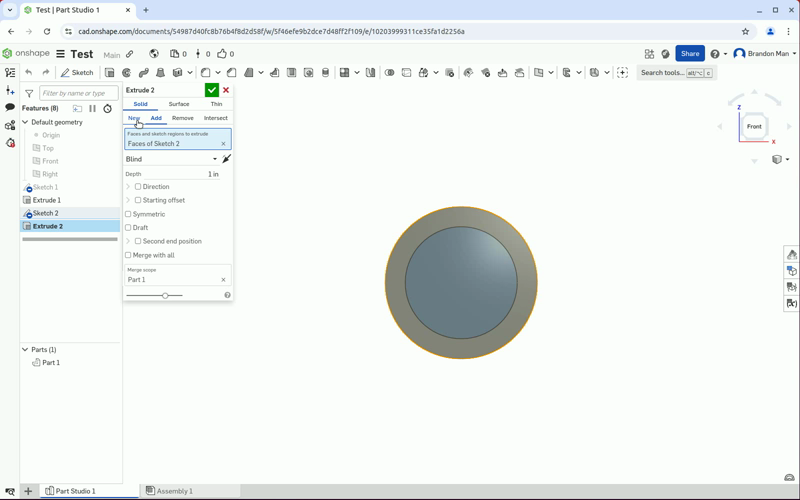
click(137, 120)
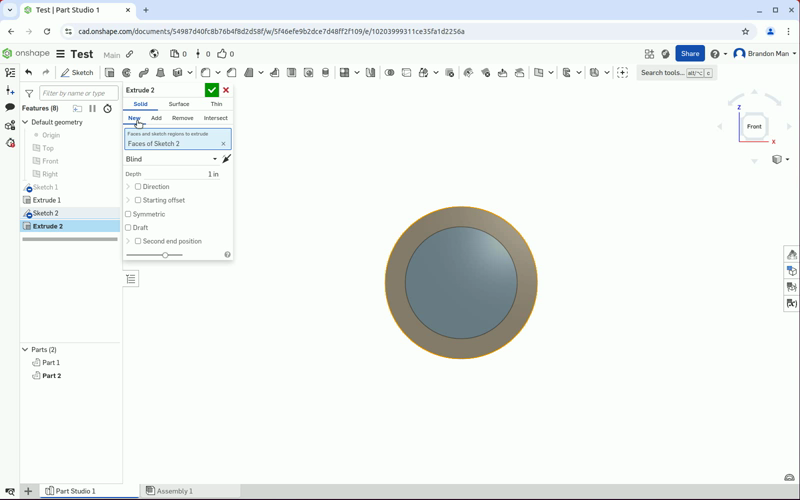
key(tab, 4)
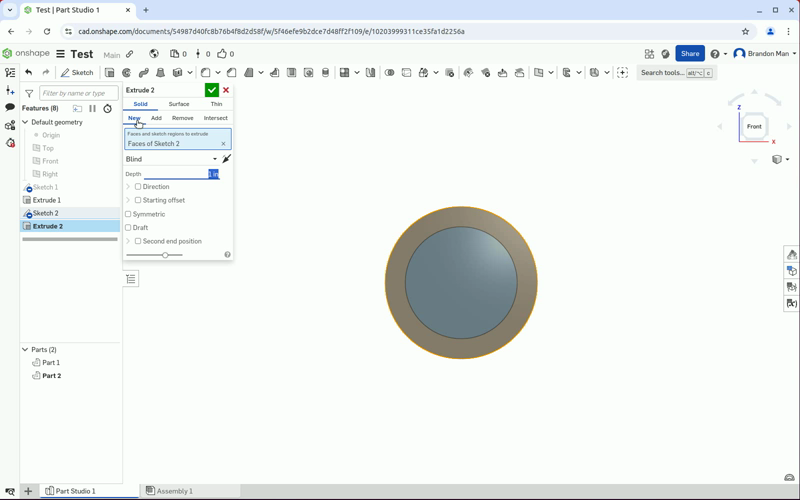
text(-6.258)
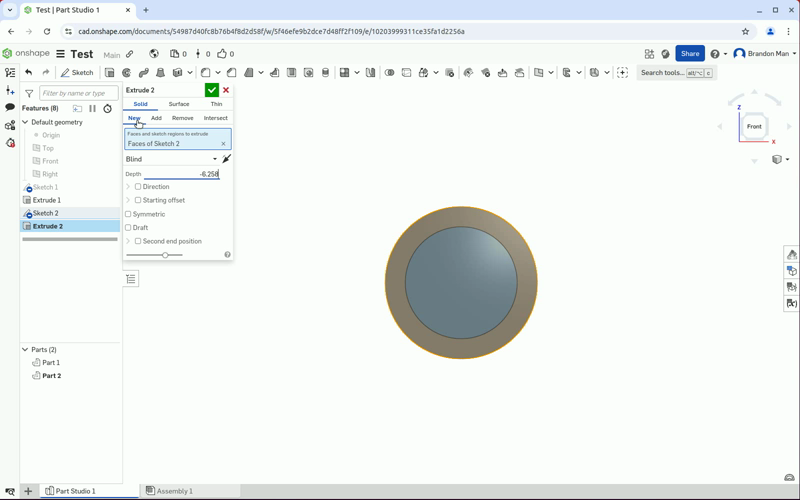
key(enter)
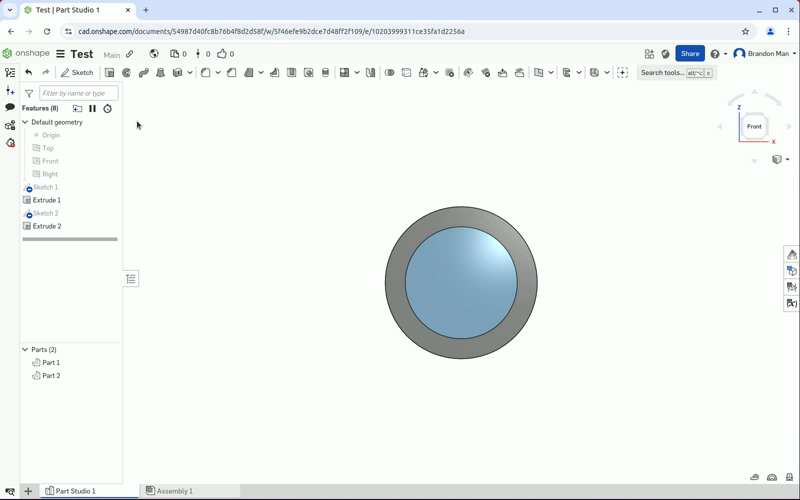
key(shift+h)
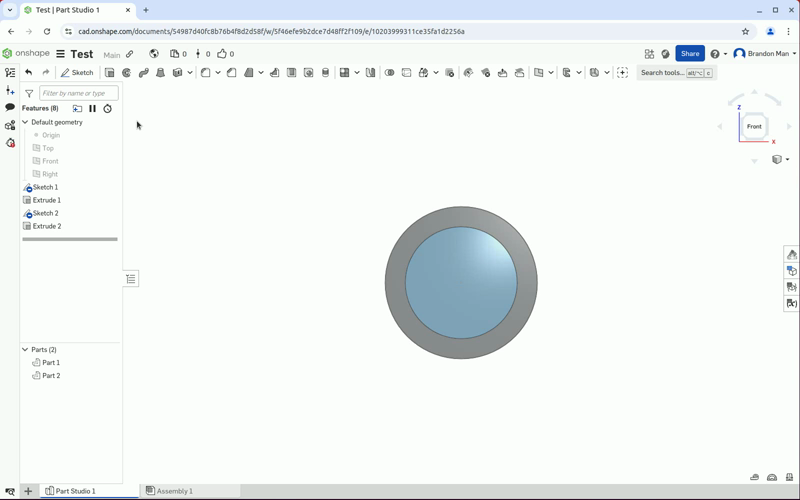
key(shift+h)
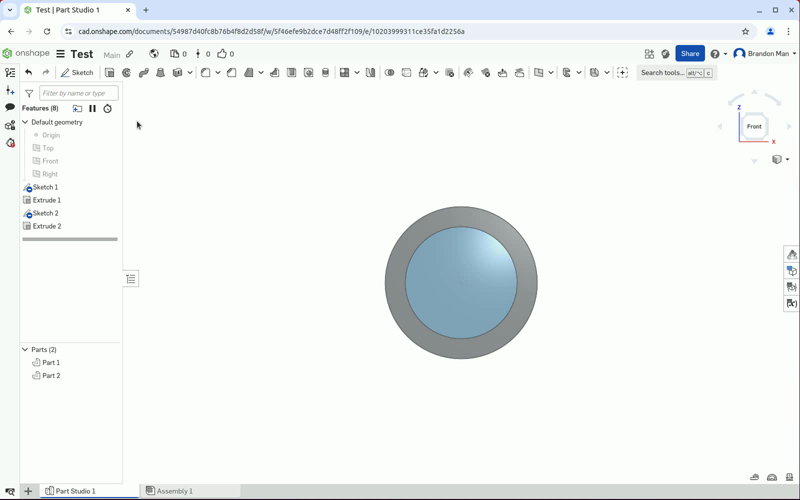
key(shift+7)
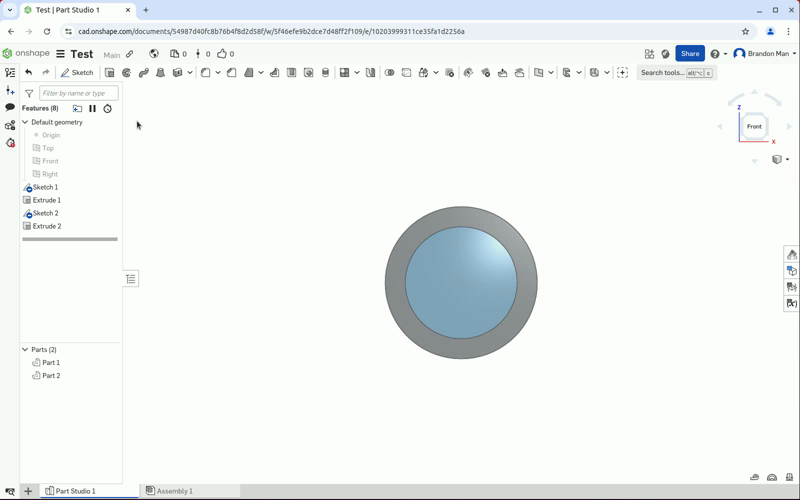
key(left, 2)
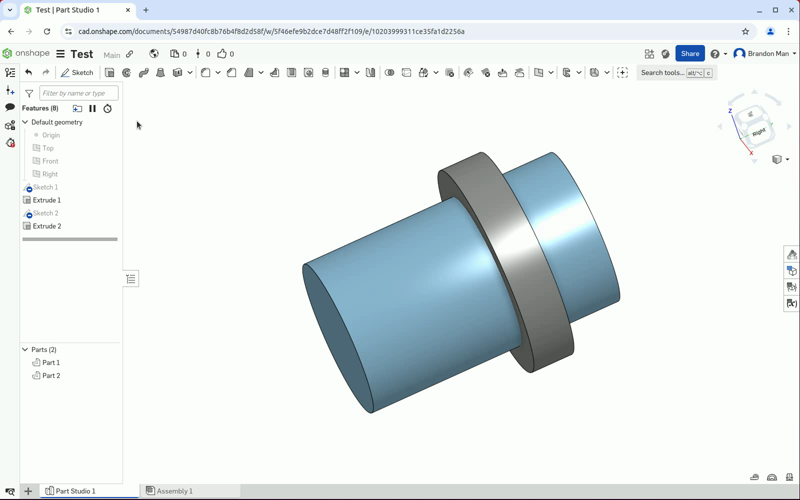
key(down, 2)
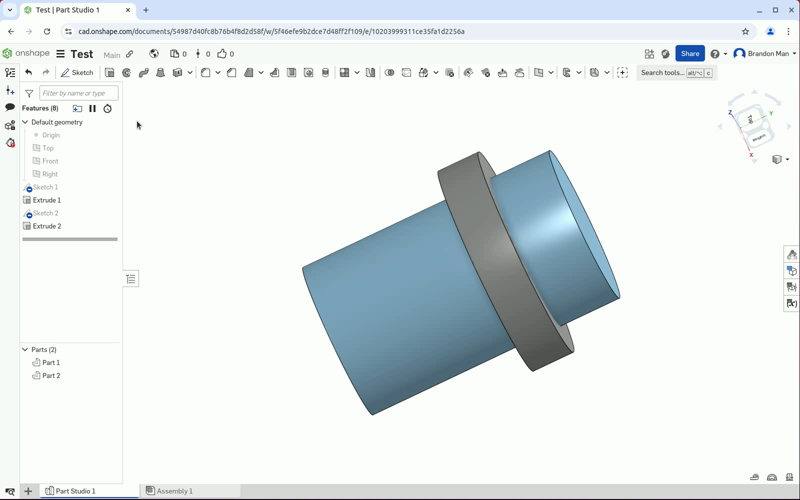
key(up, 2)
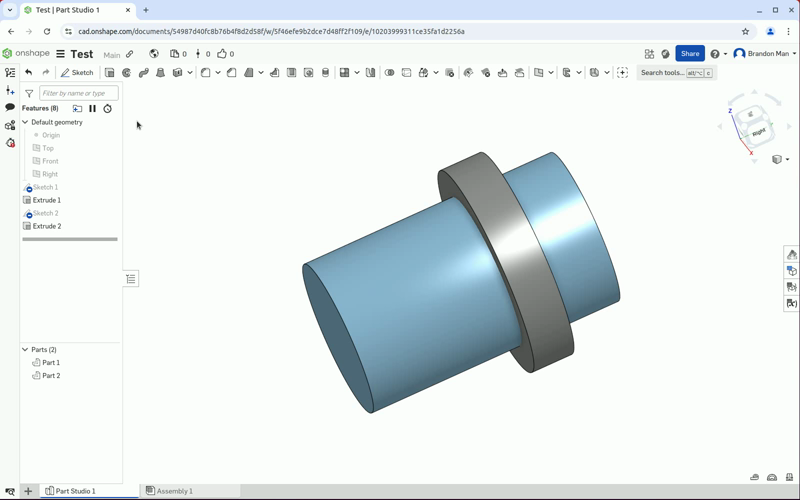
key(right, 2)
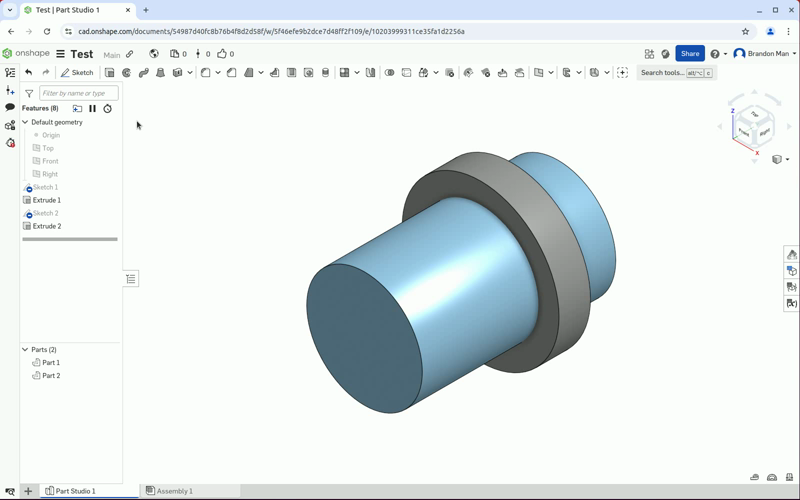
mouse_move(73, 189)
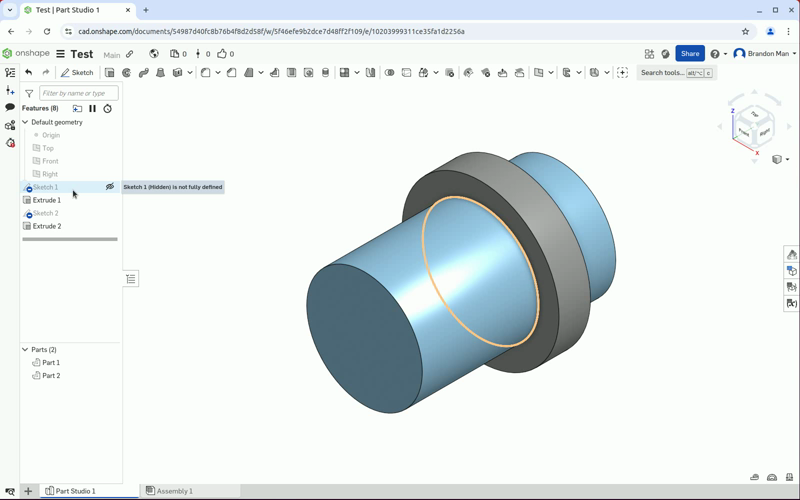
click(73, 189)